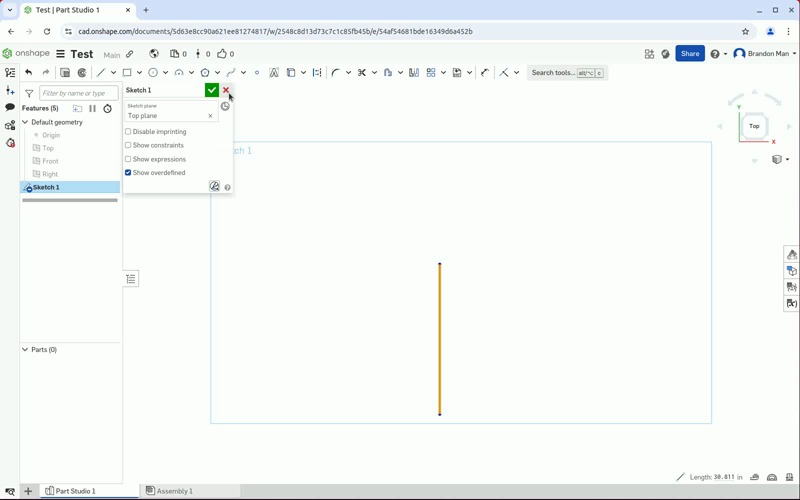
key(shift+h)
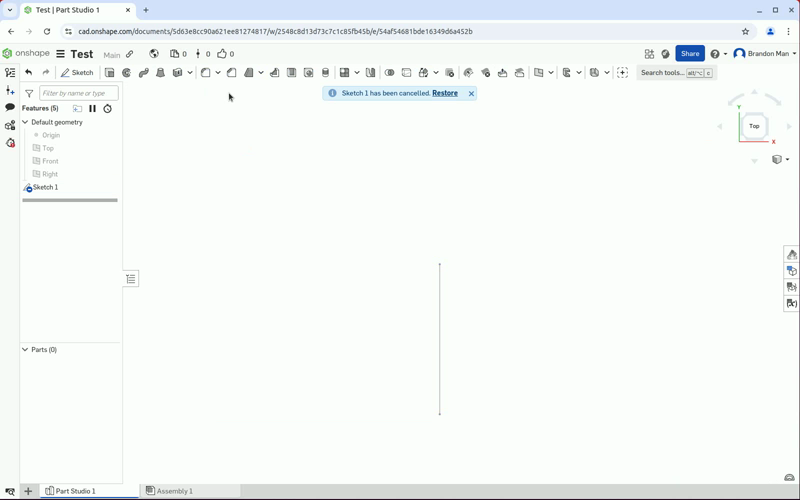
key(shift+s)
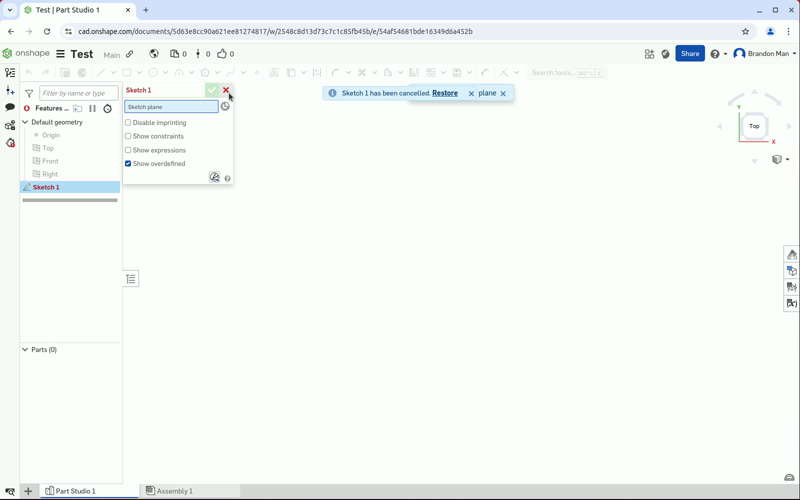
mouse_move(73, 150)
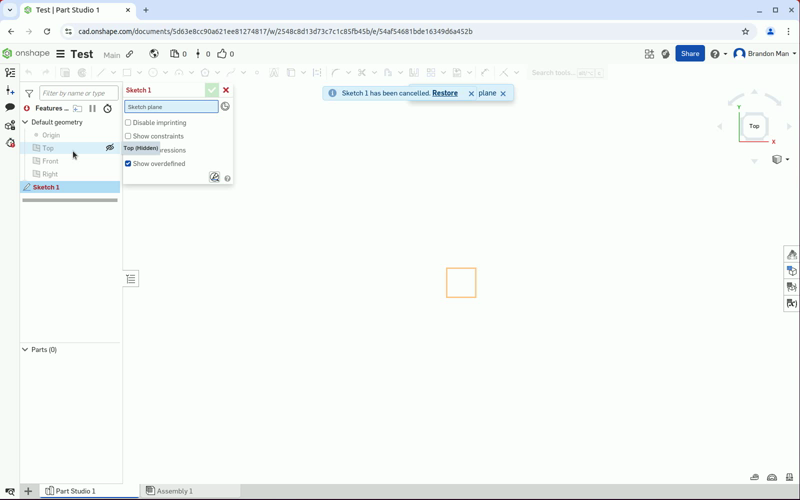
click(73, 150)
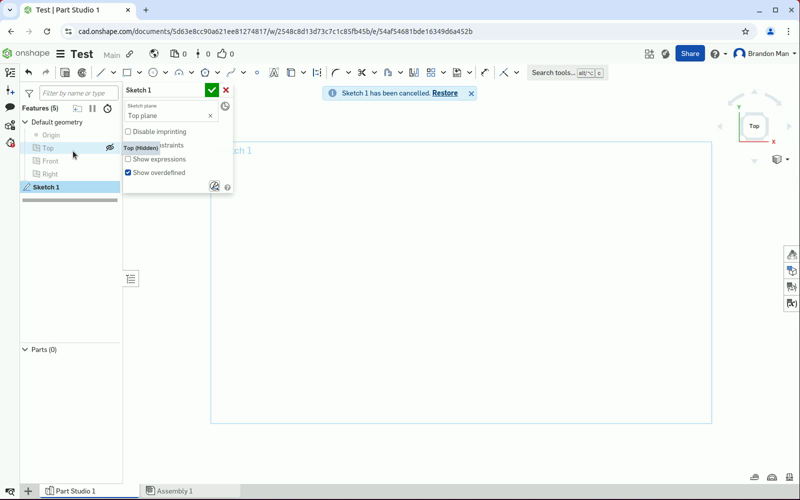
mouse_move(73, 352)
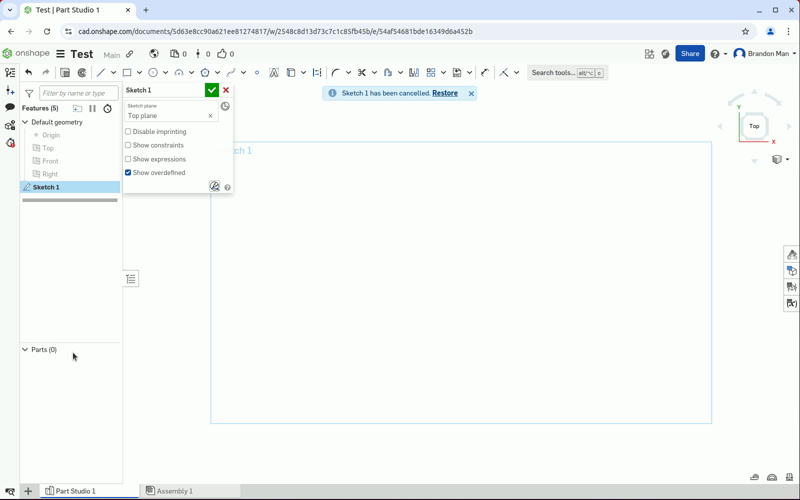
key(y)
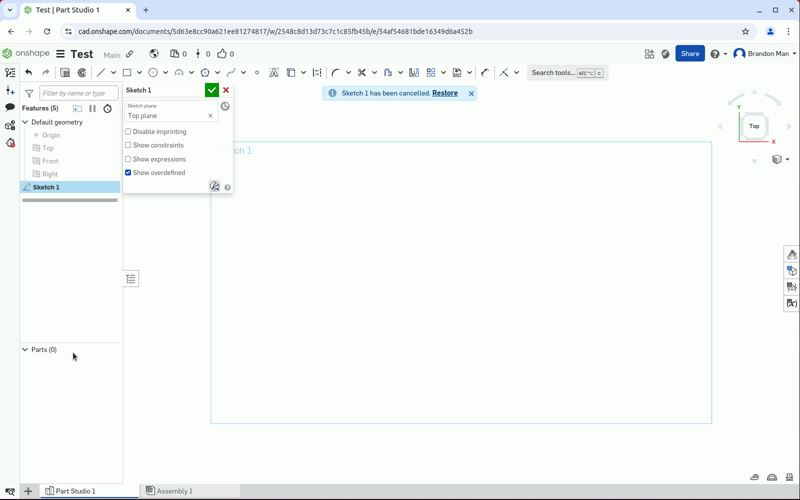
key(c)
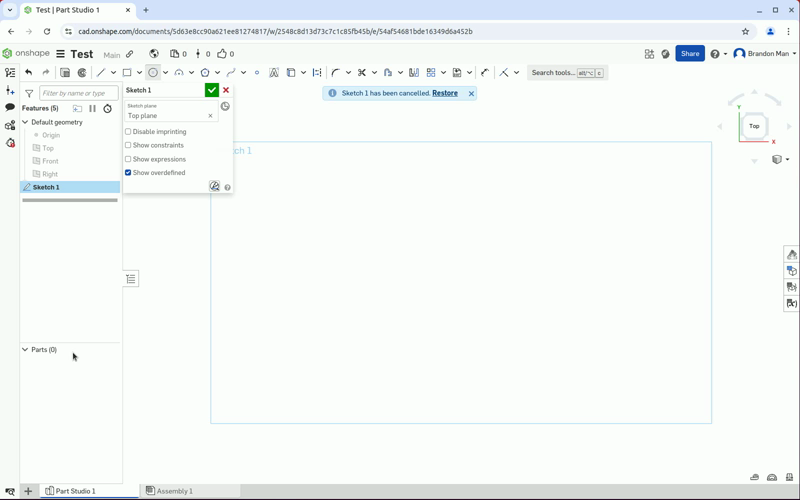
key_down(shift)
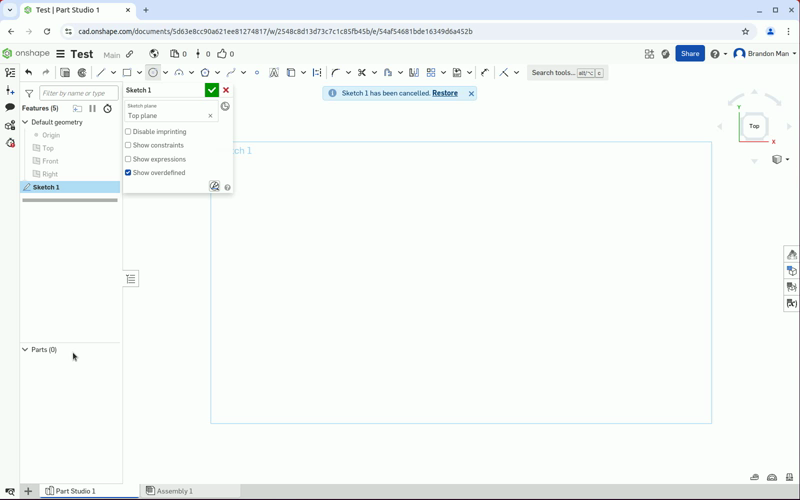
mouse_move(461, 282)
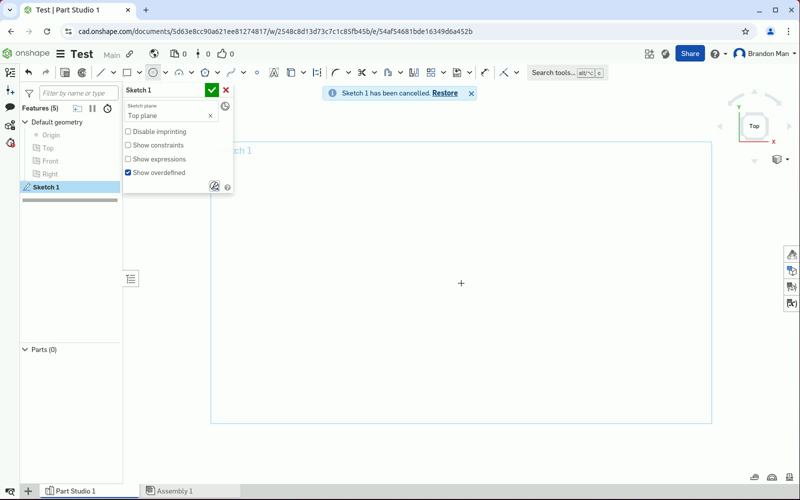
click(461, 282)
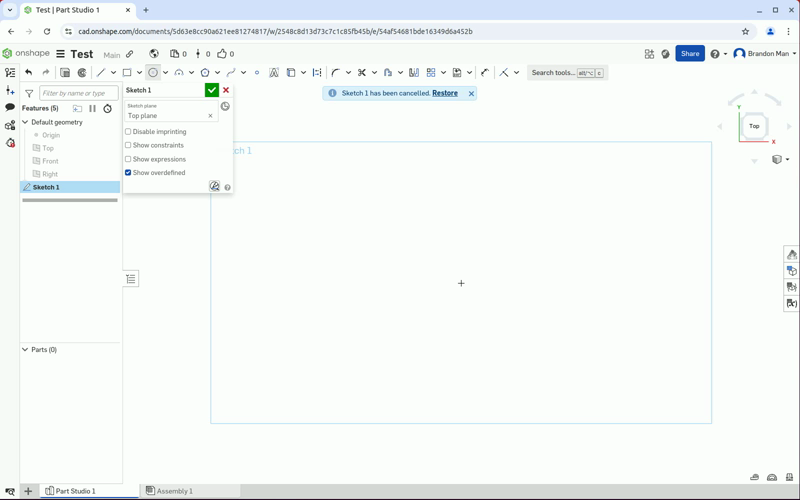
key_up(shift)
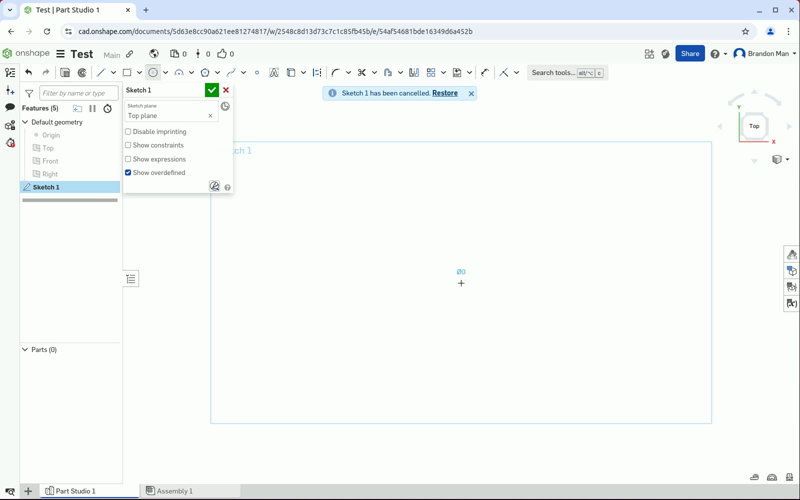
mouse_move(574, 282)
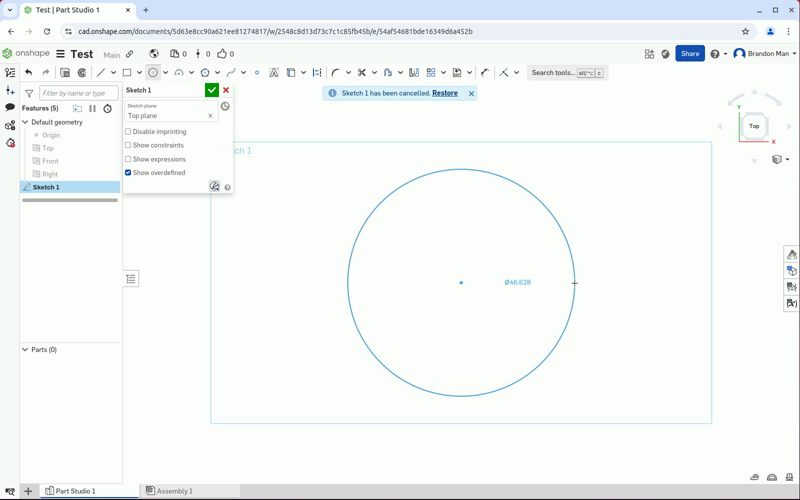
click(574, 282)
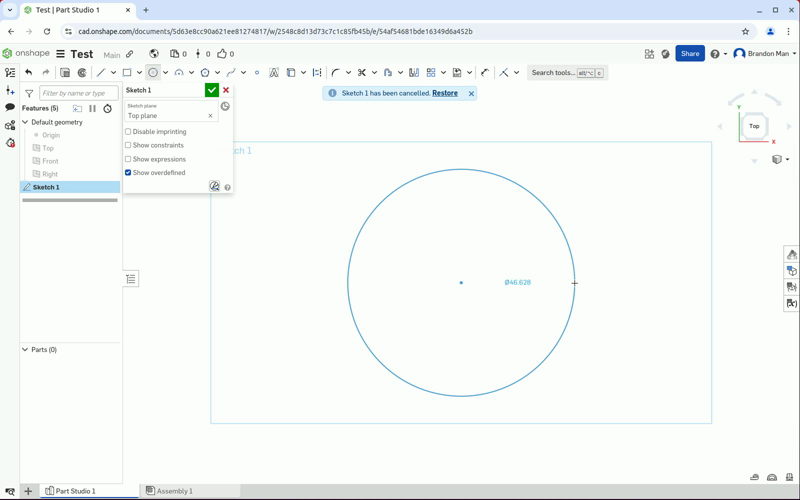
key(esc)
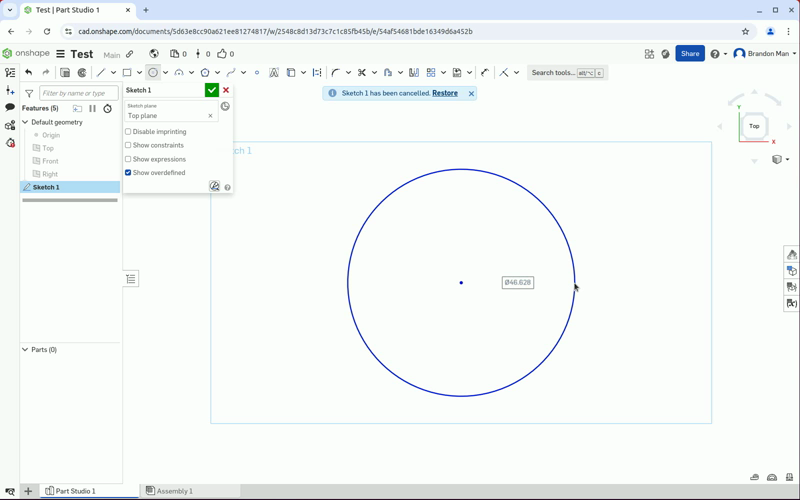
mouse_move(504, 355)
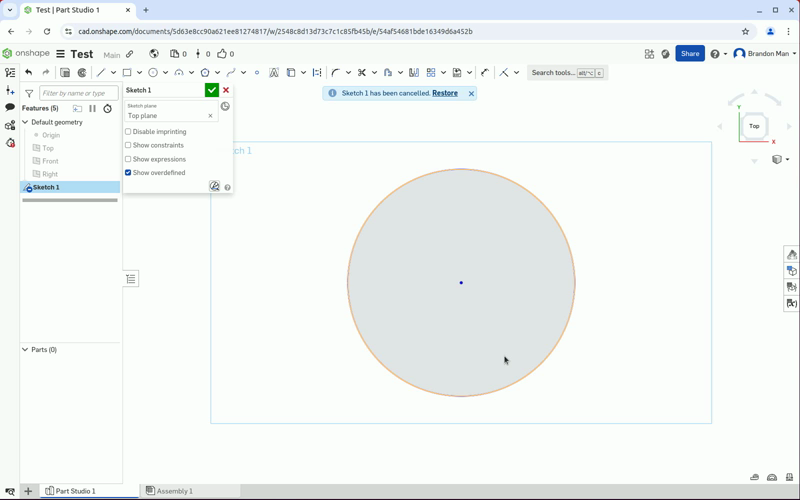
click(504, 355)
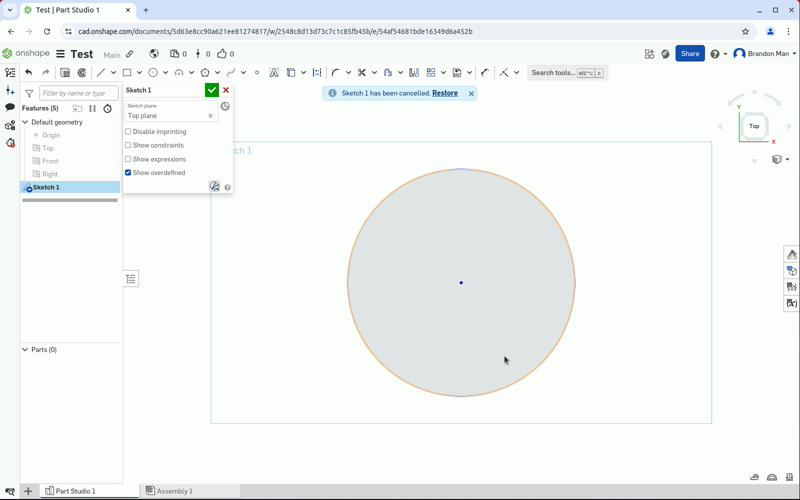
mouse_move(73, 352)
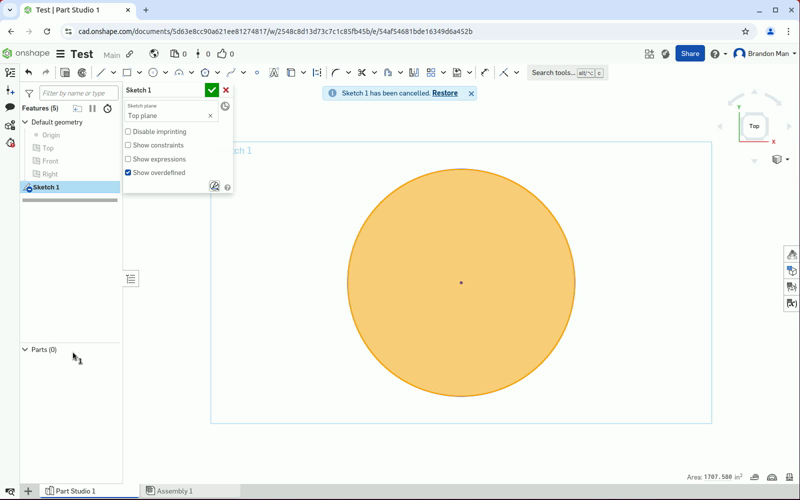
key(shift+y)
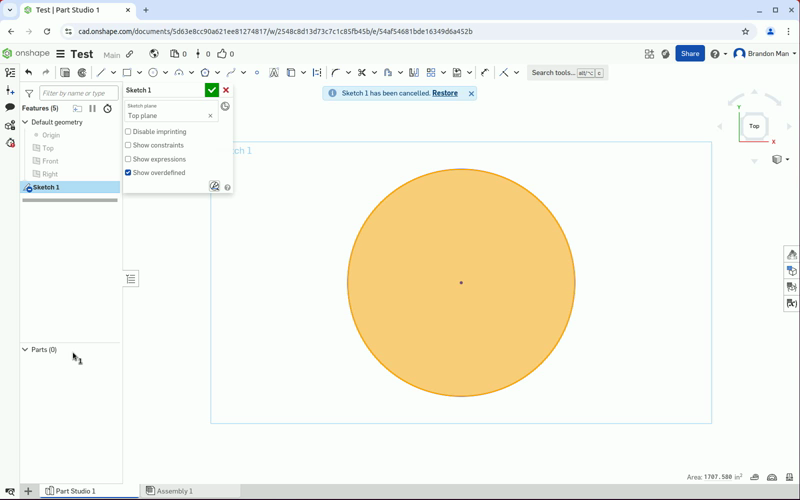
key(shift+e)
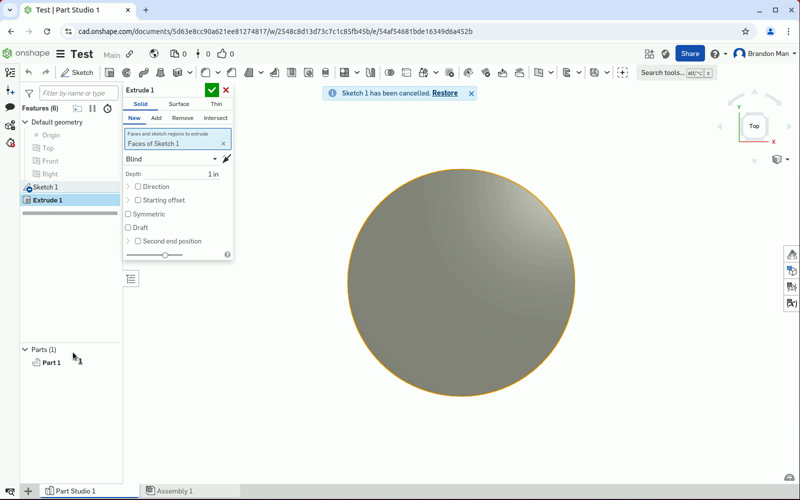
mouse_move(143, 106)
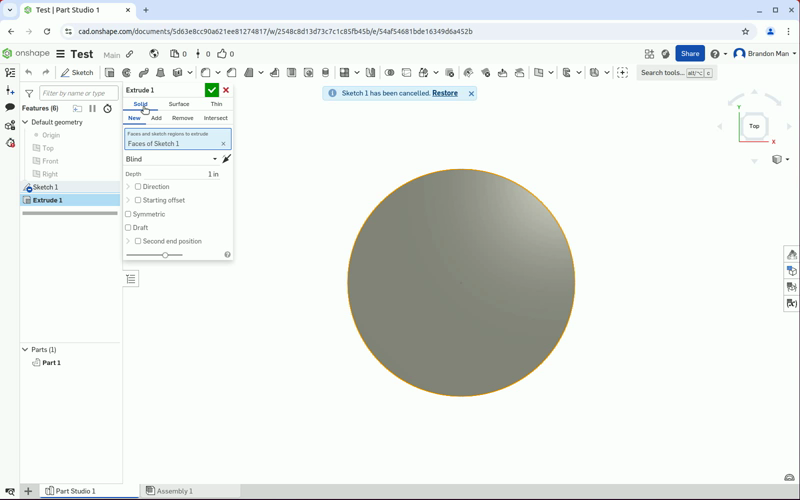
click(143, 106)
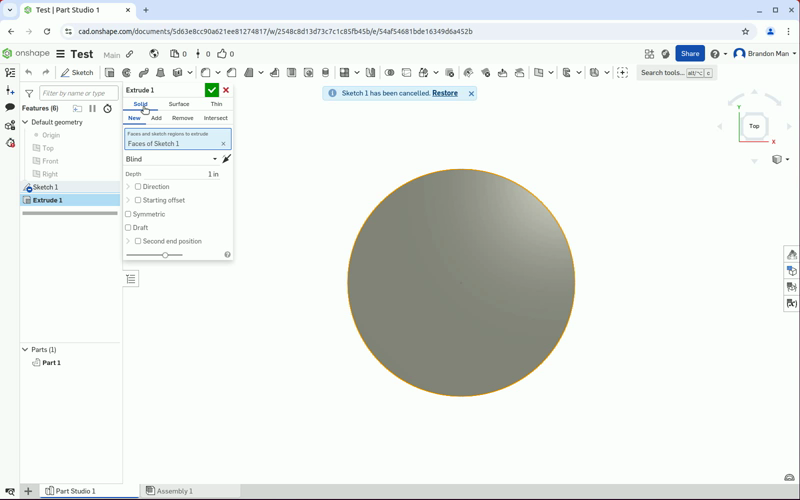
mouse_move(137, 120)
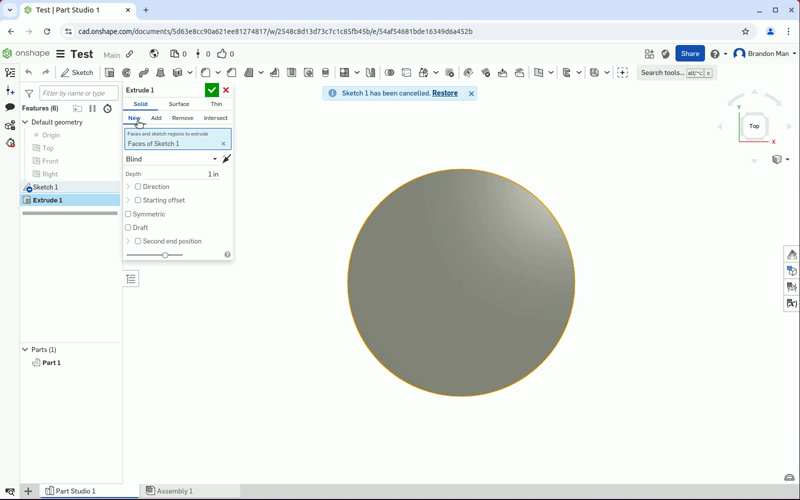
click(137, 120)
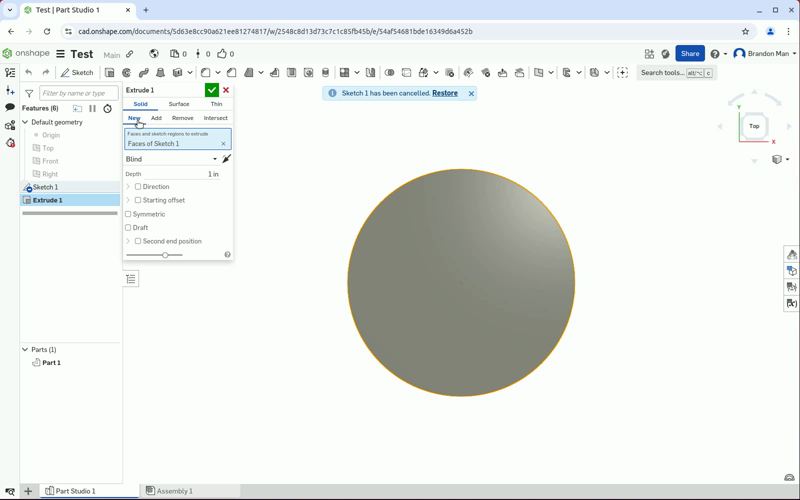
key(tab, 4)
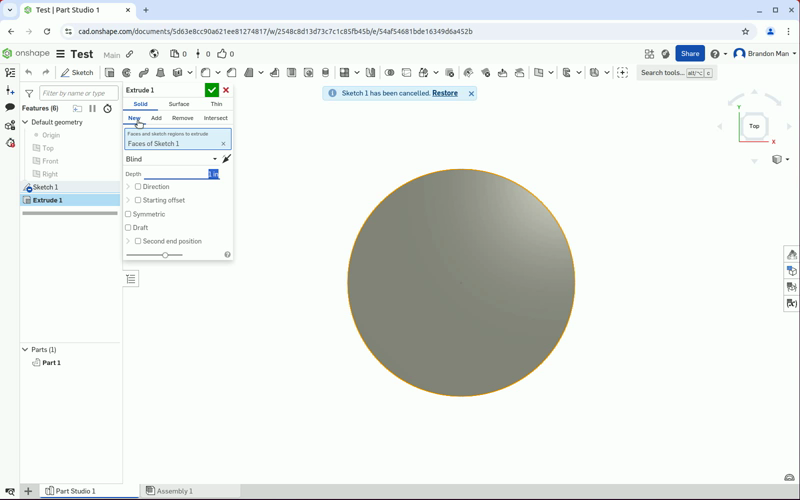
text(2.407)
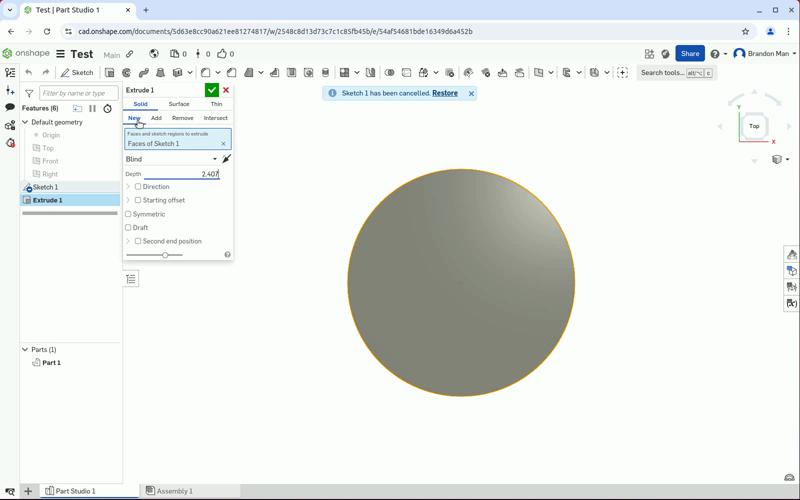
key(enter)
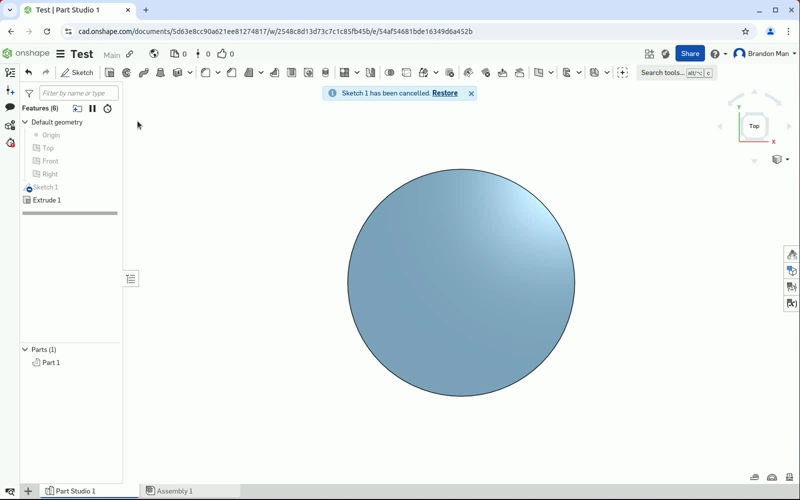
key(shift+h)
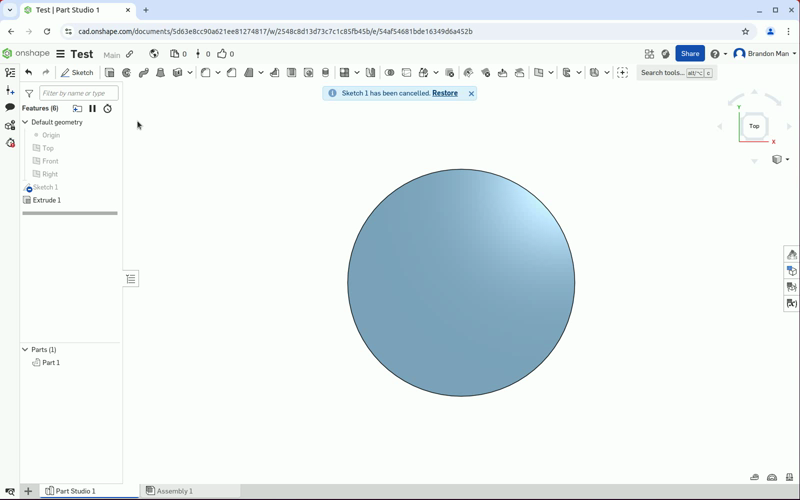
key(shift+h)
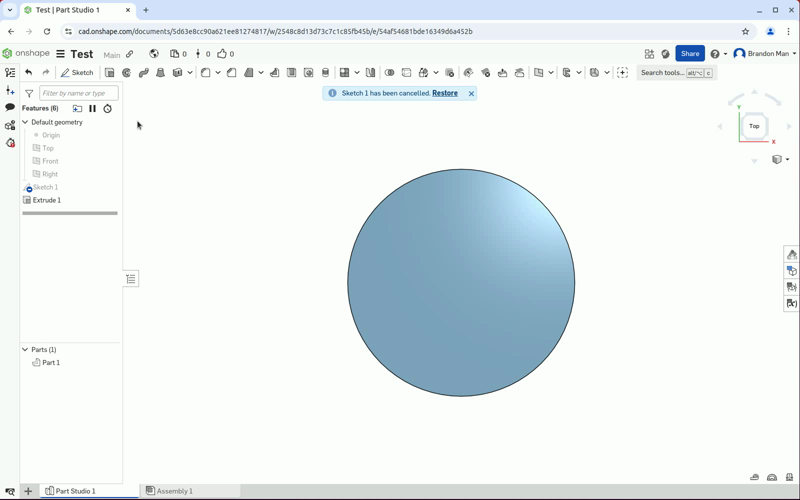
mouse_move(73, 189)
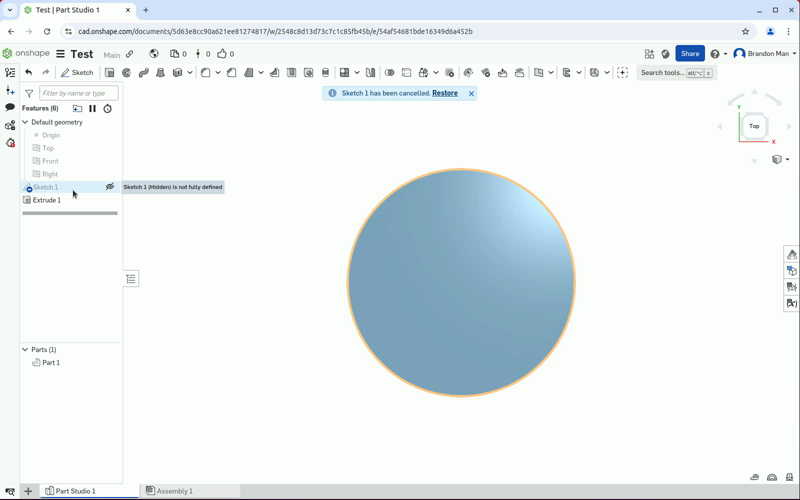
click(73, 189)
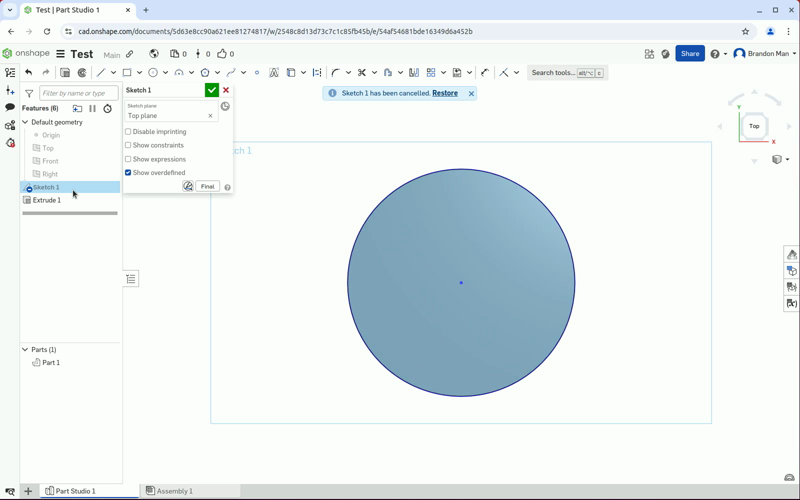
mouse_move(229, 92)
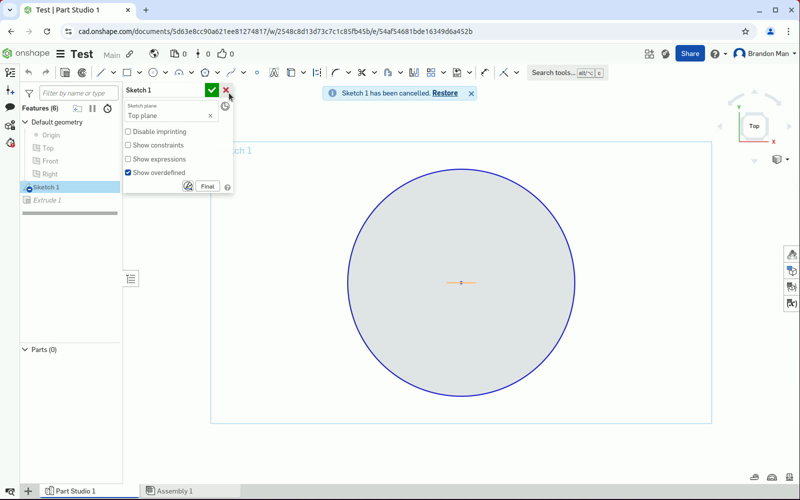
click(229, 92)
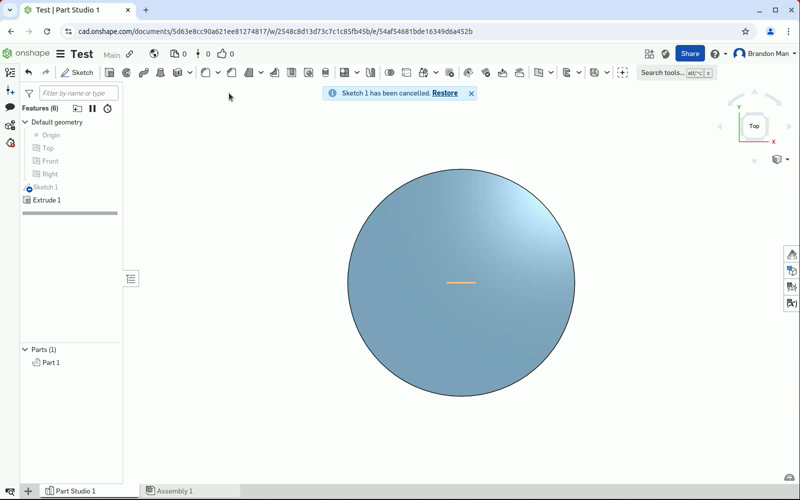
mouse_move(541, 75)
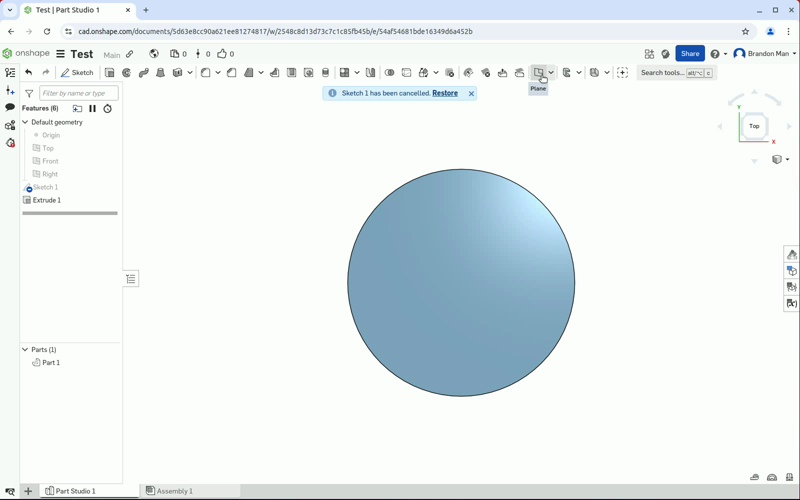
click(541, 75)
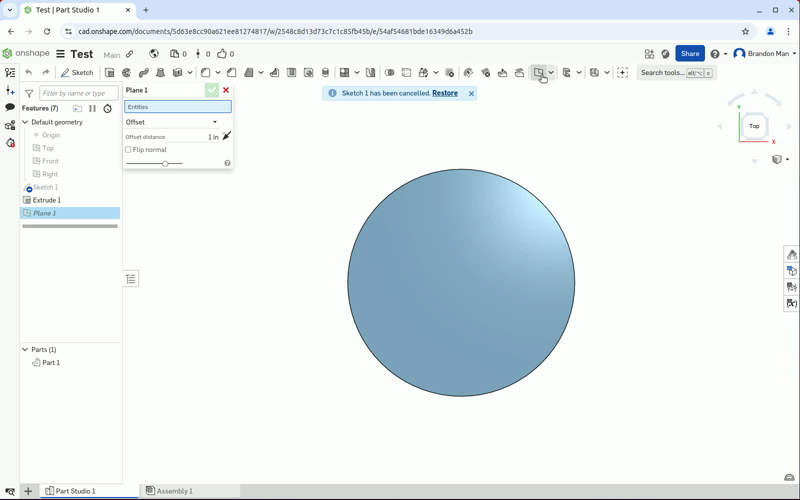
mouse_move(73, 150)
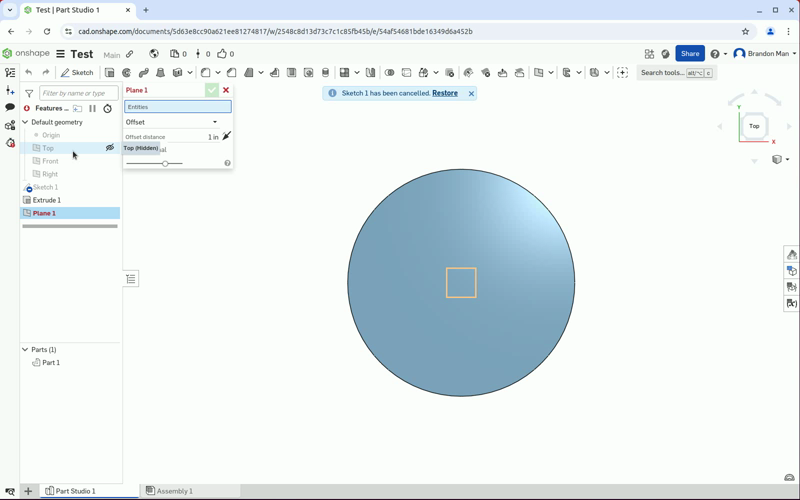
click(73, 150)
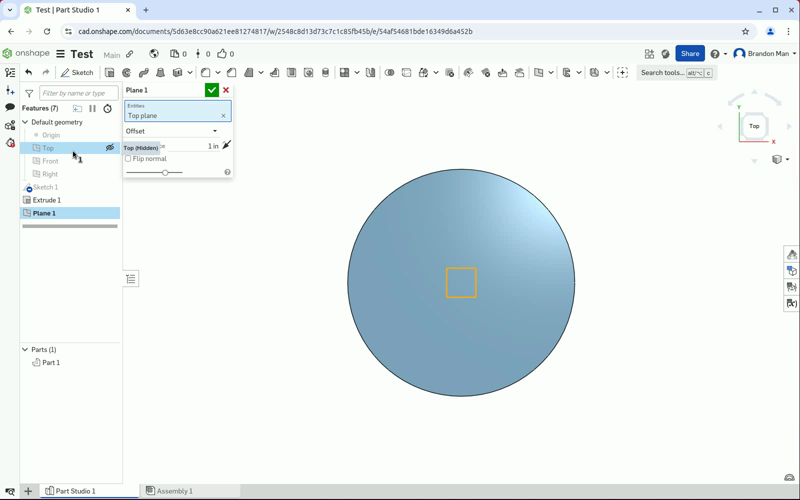
key(tab, 2)
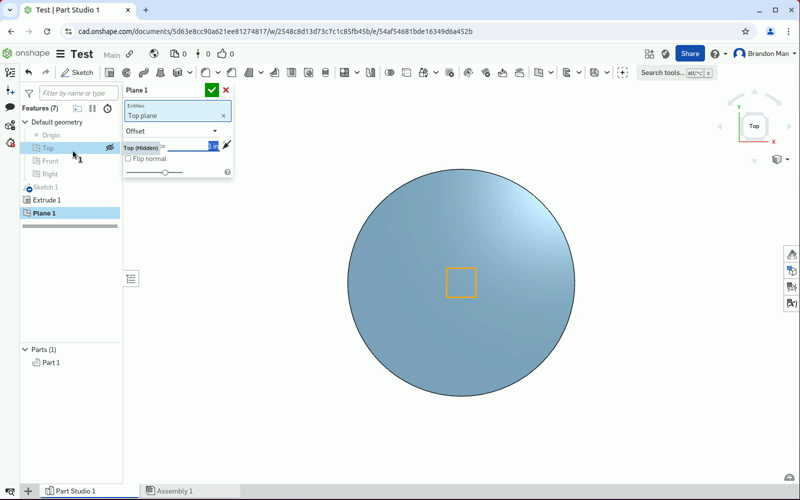
text(2.403)
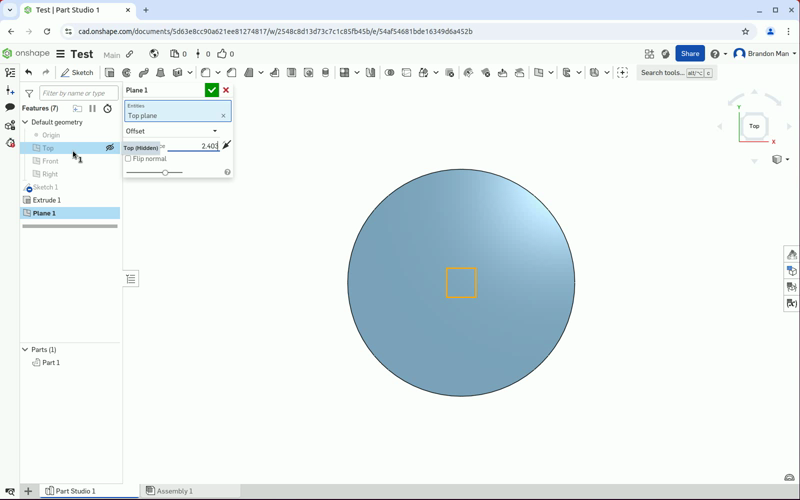
key(enter, 2)
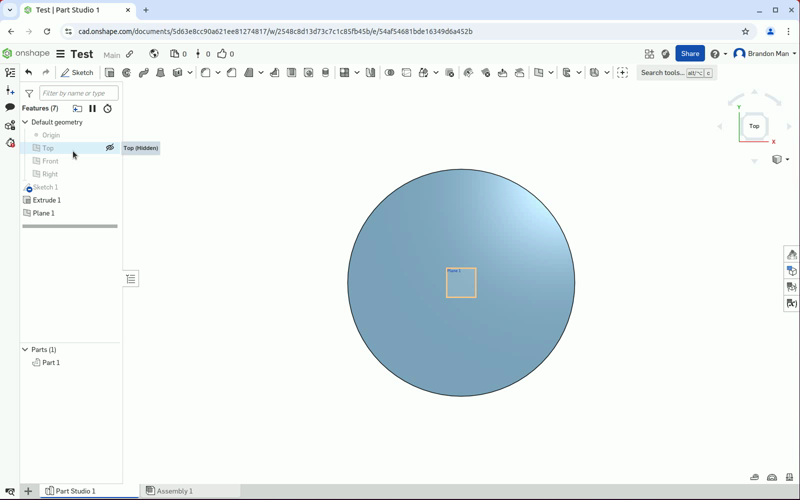
key(shift+s)
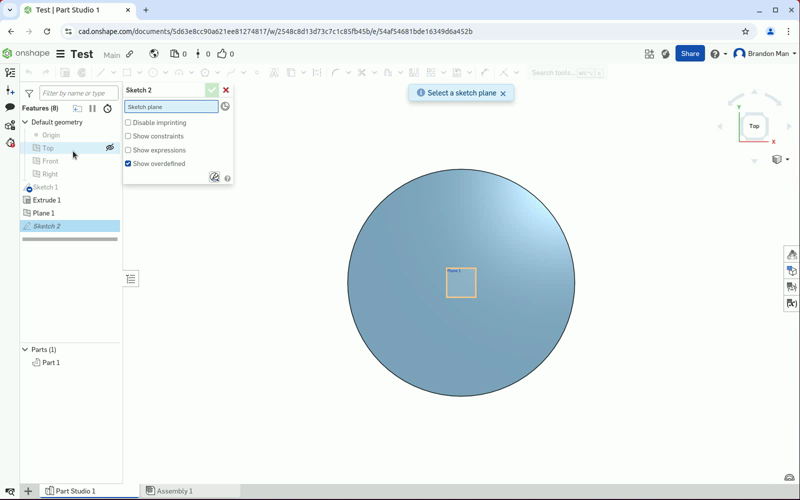
mouse_move(73, 215)
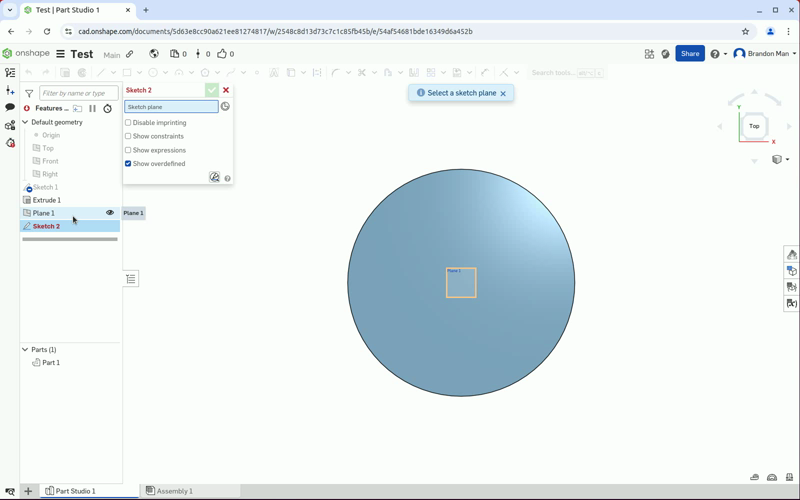
click(73, 215)
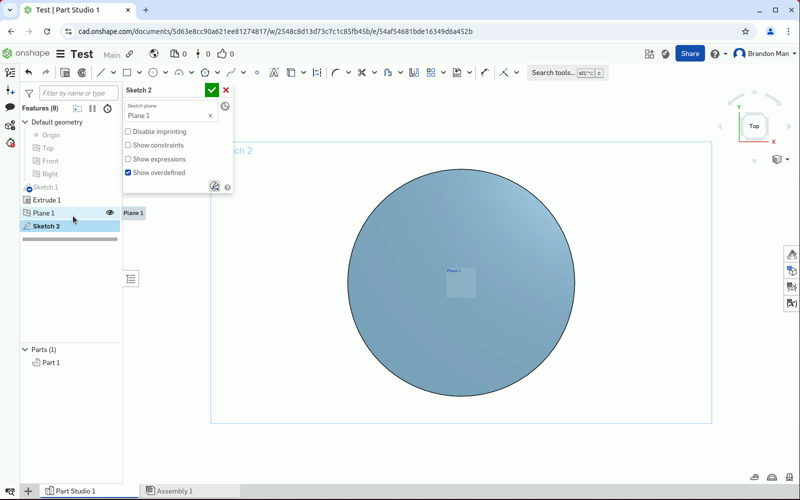
mouse_move(73, 352)
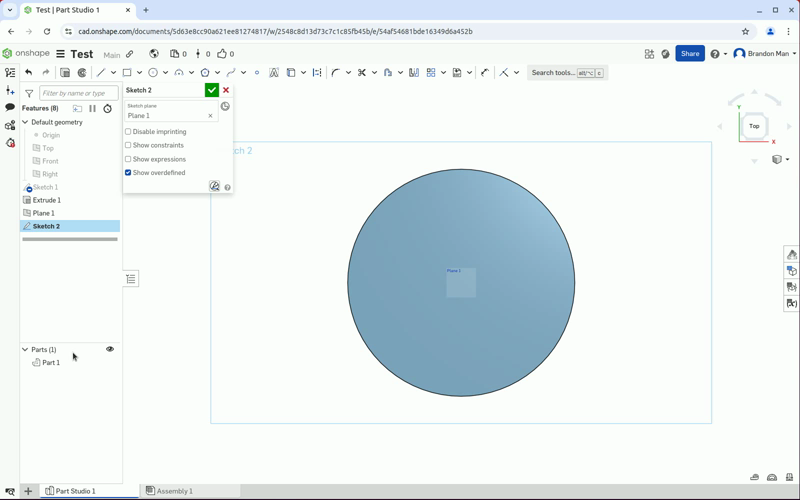
key(y)
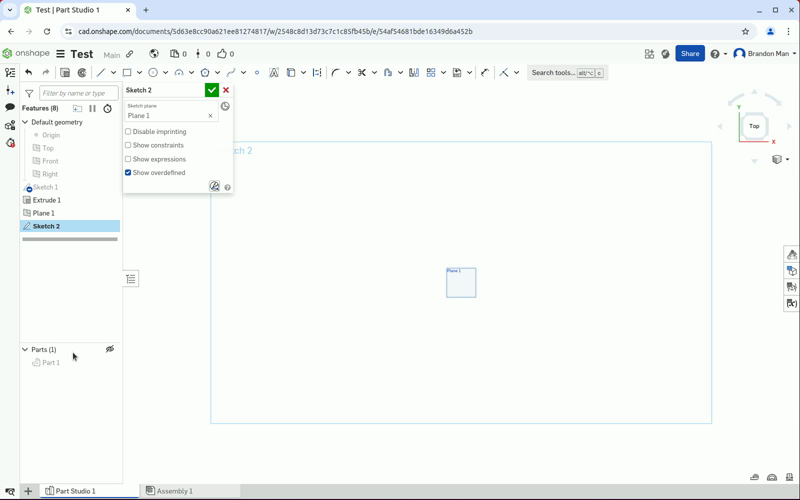
key(c)
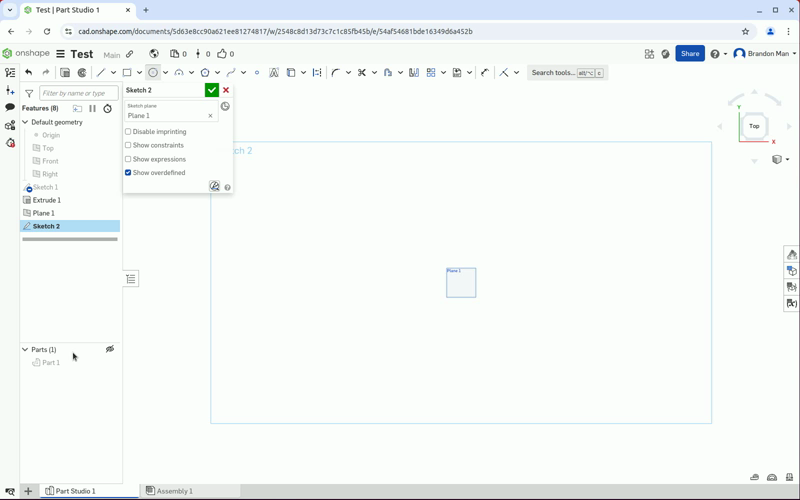
key_down(shift)
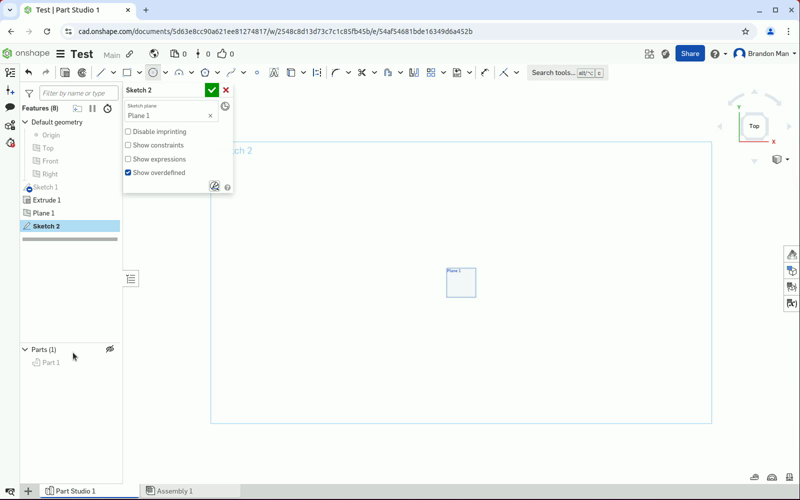
mouse_move(460, 282)
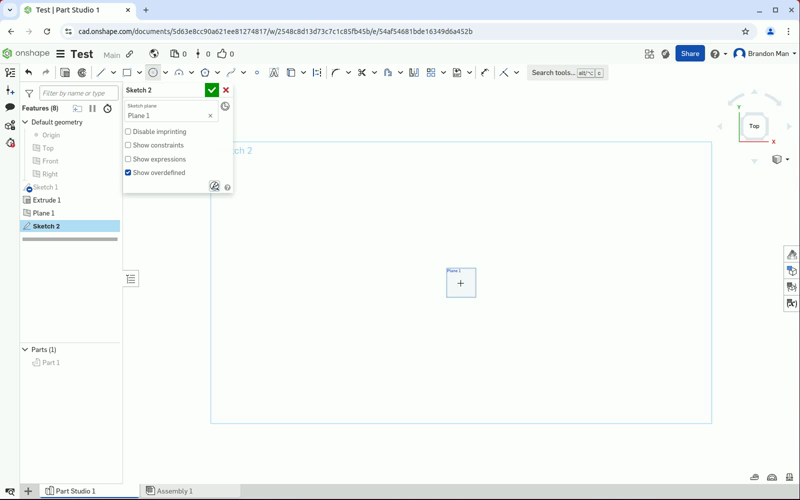
click(460, 282)
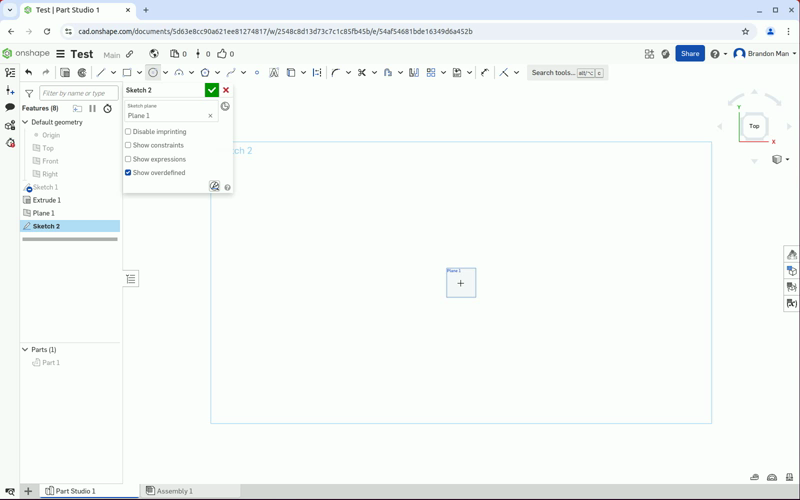
key_up(shift)
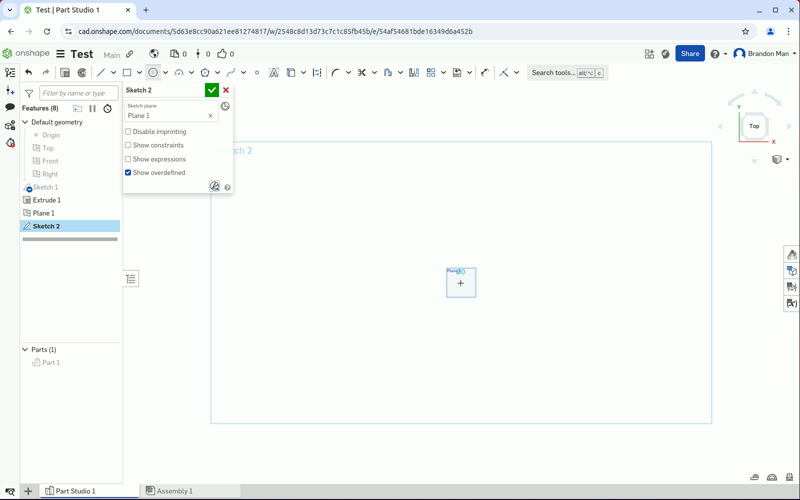
mouse_move(558, 282)
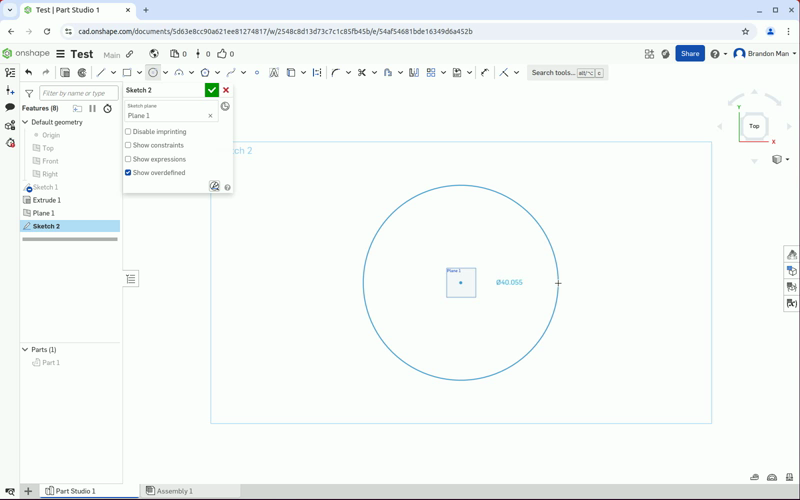
click(558, 282)
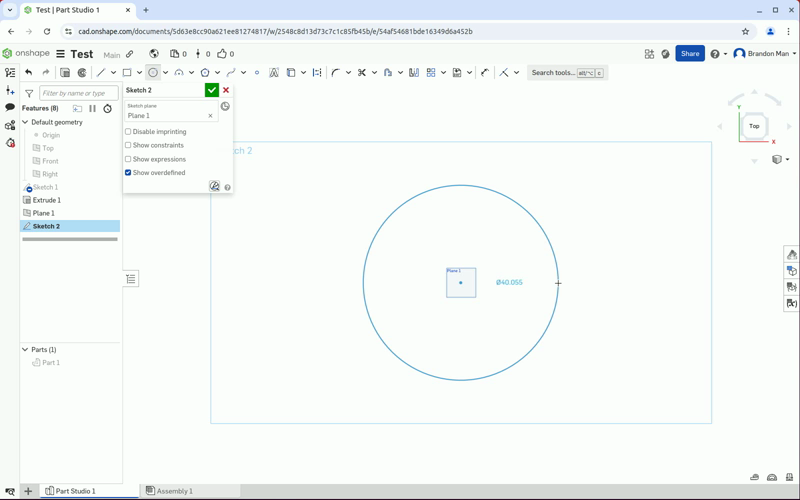
key(esc)
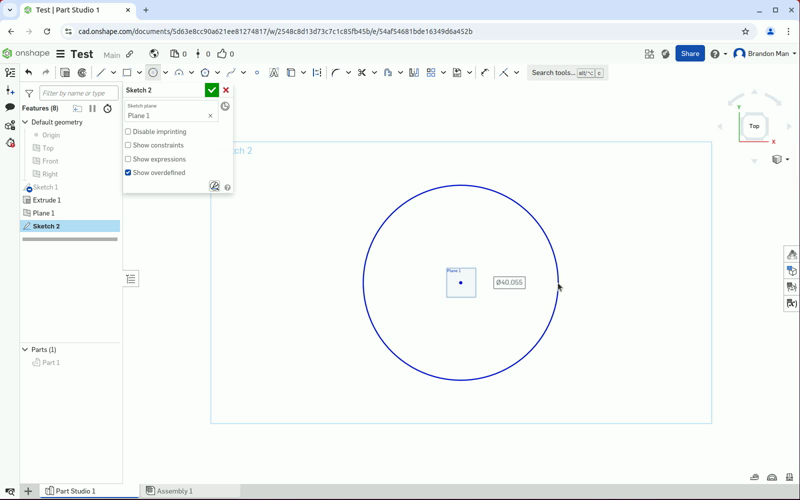
key(c)
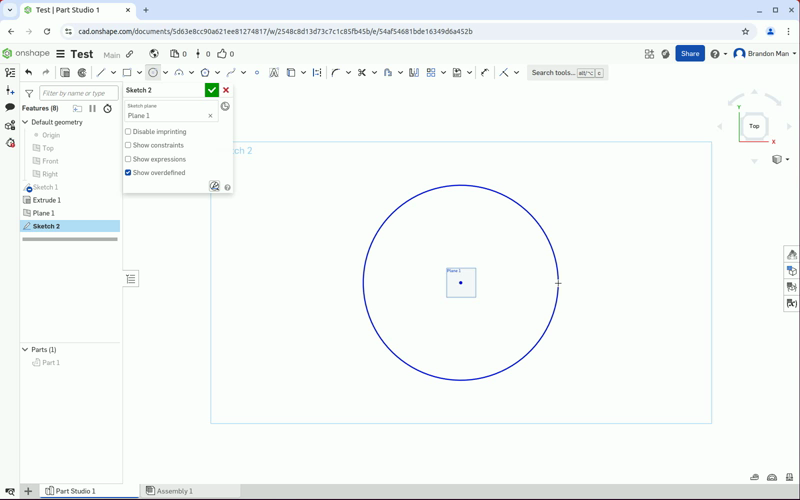
key_down(shift)
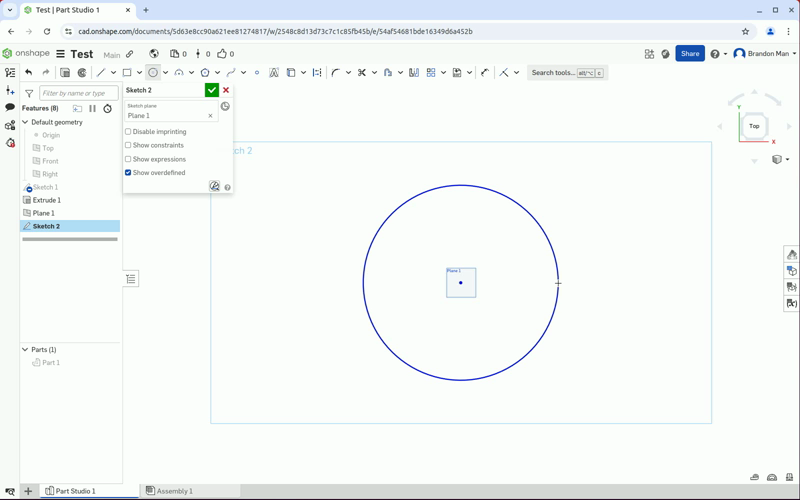
mouse_move(460, 282)
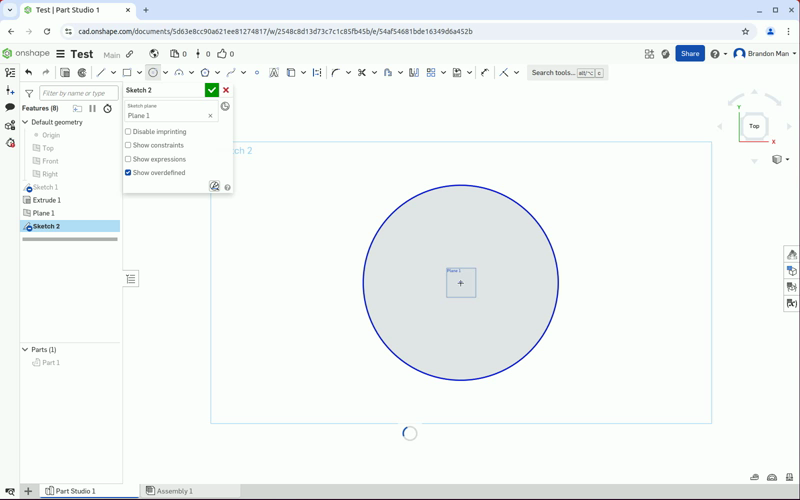
click(460, 282)
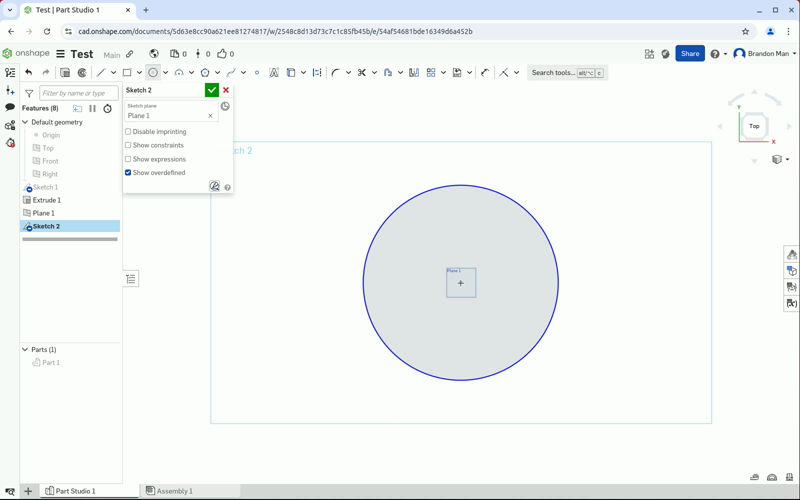
key_up(shift)
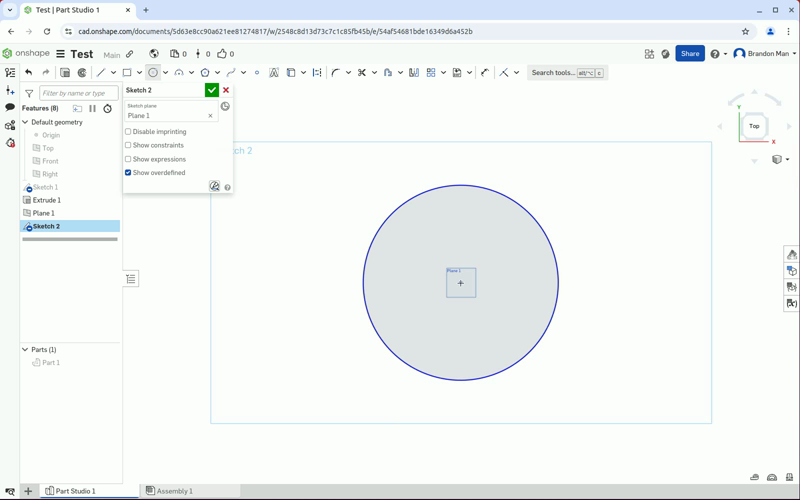
mouse_move(541, 282)
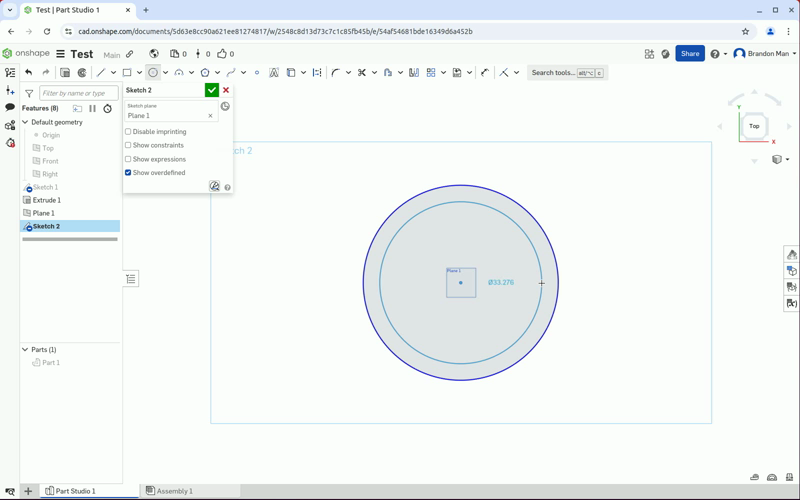
click(541, 282)
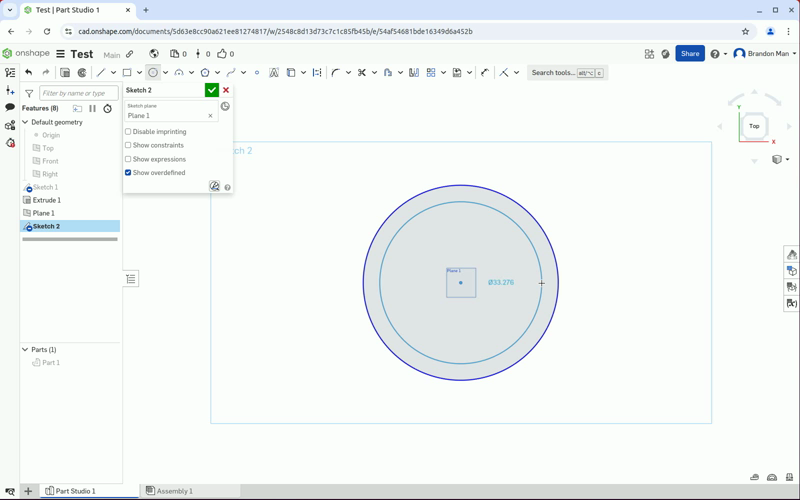
key(esc)
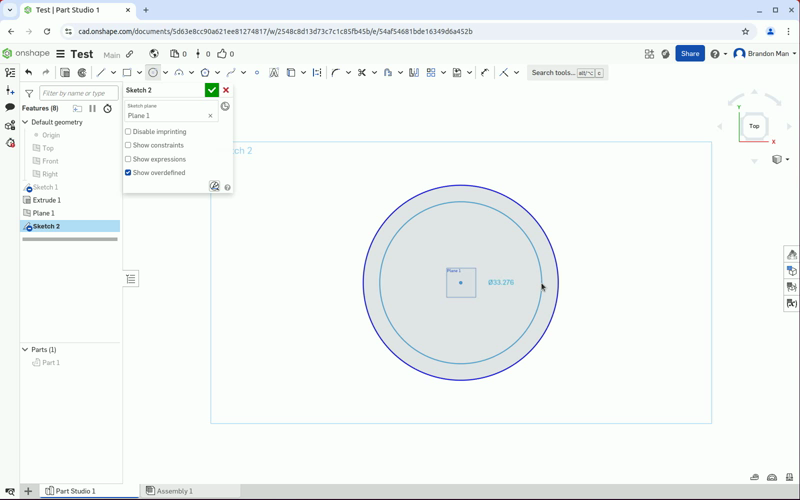
mouse_move(424, 203)
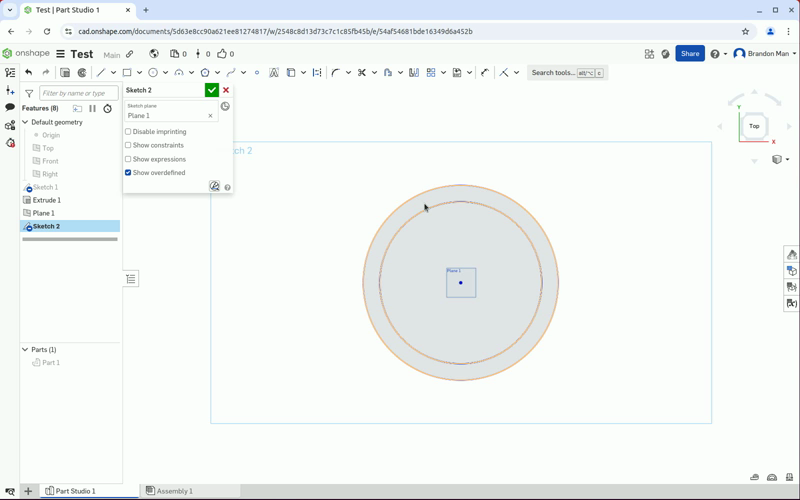
click(424, 203)
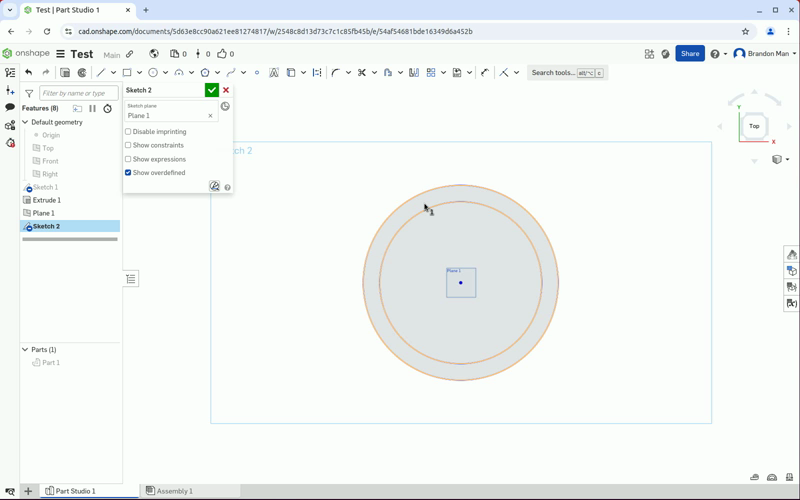
mouse_move(73, 352)
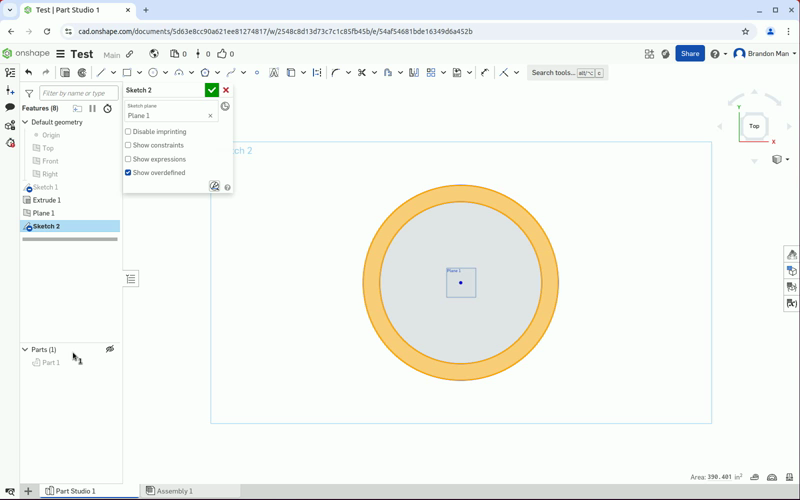
key(shift+y)
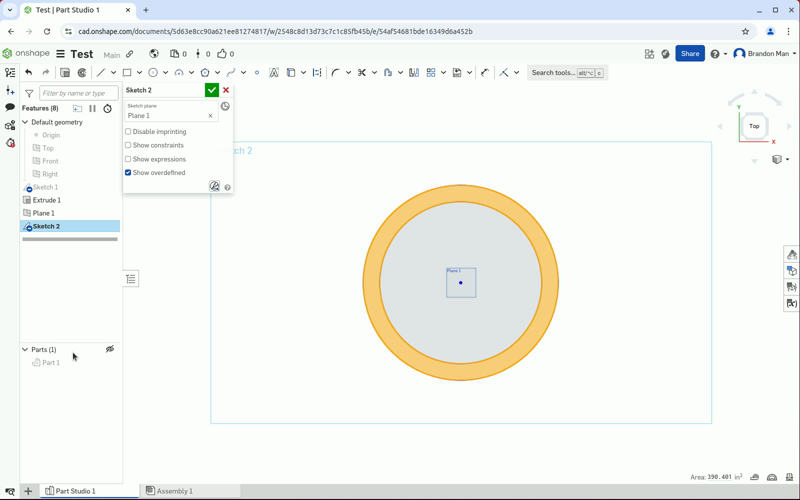
key(shift+e)
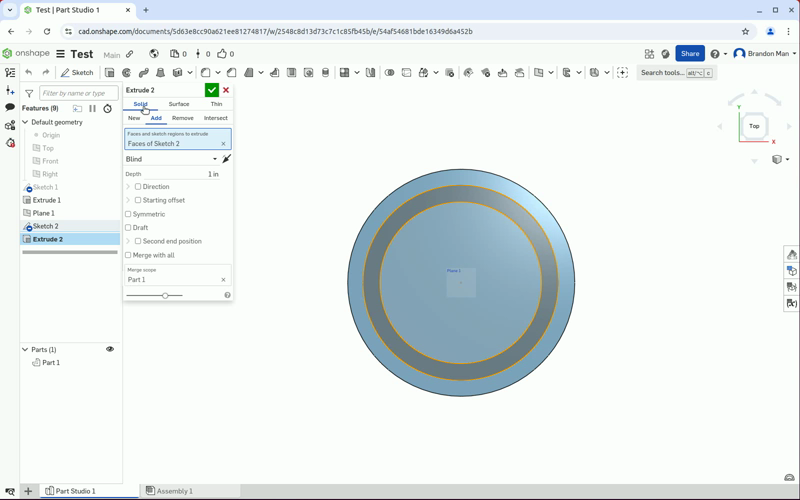
mouse_move(143, 106)
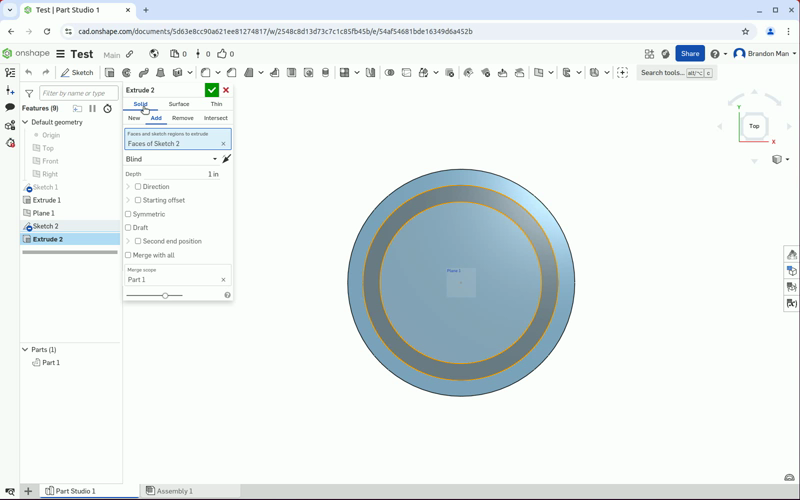
click(143, 106)
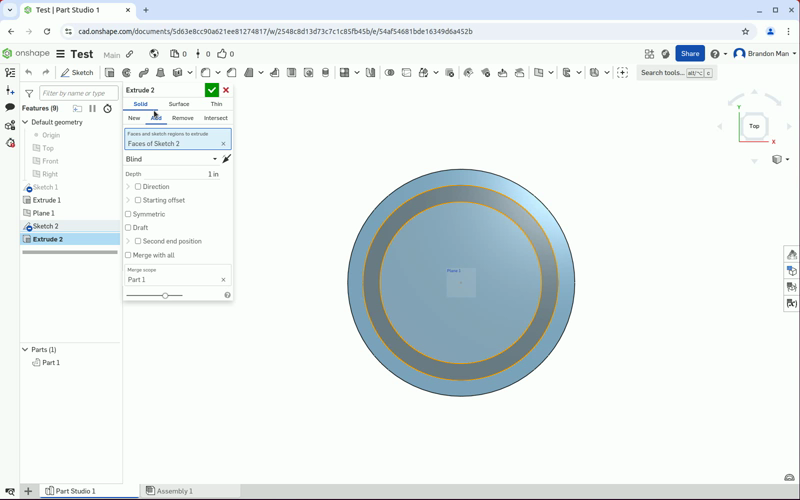
mouse_move(186, 120)
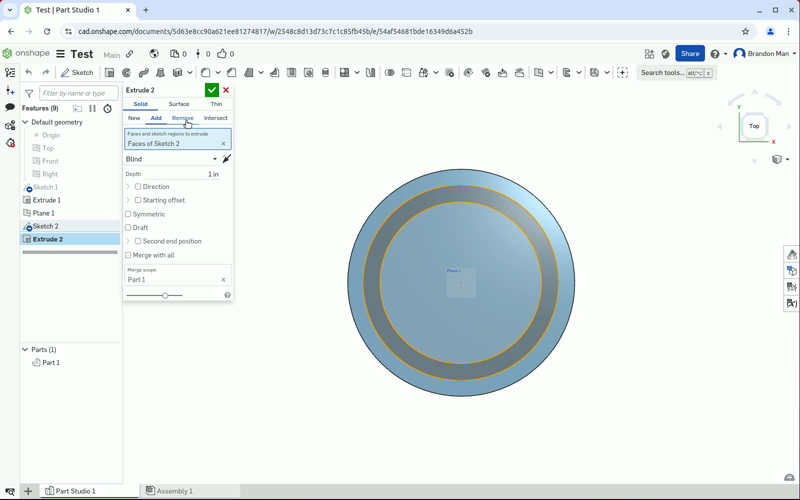
click(186, 120)
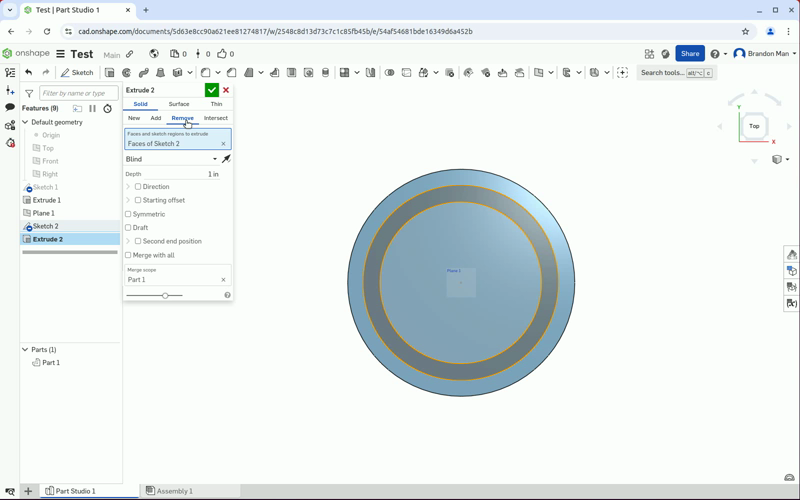
key(tab, 4)
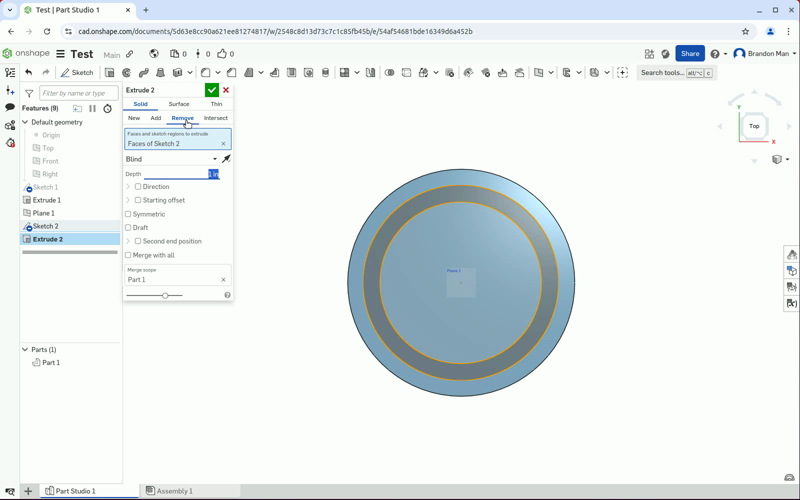
text(1.204)
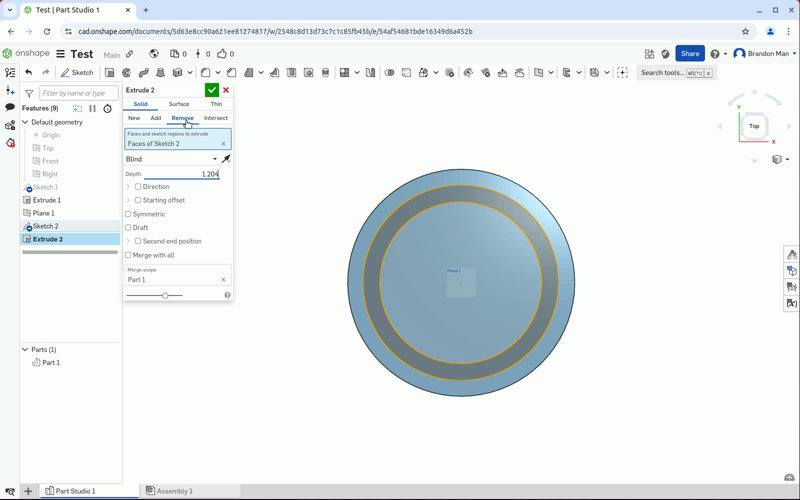
key(tab, 6)
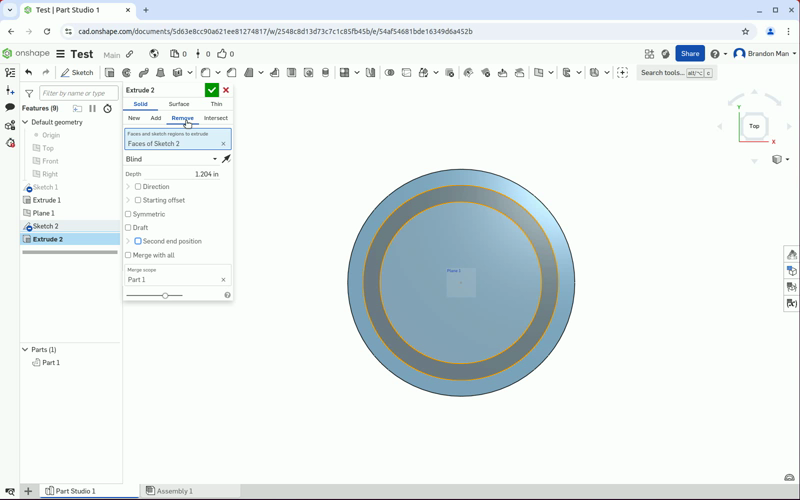
key(space)
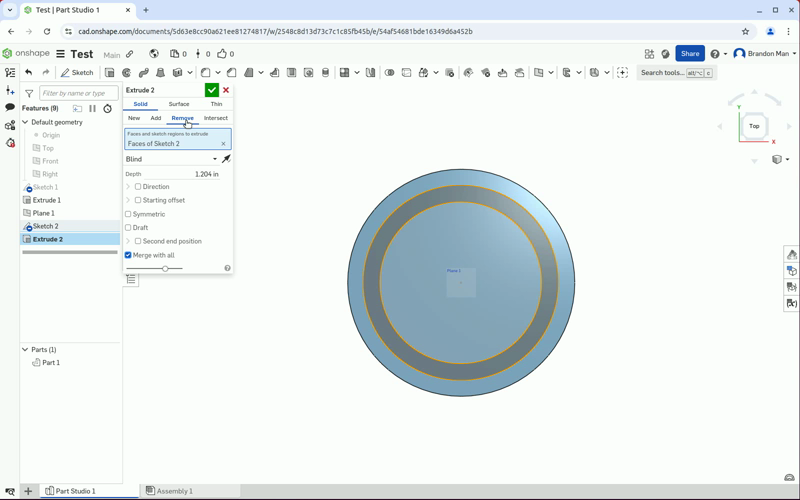
key(enter)
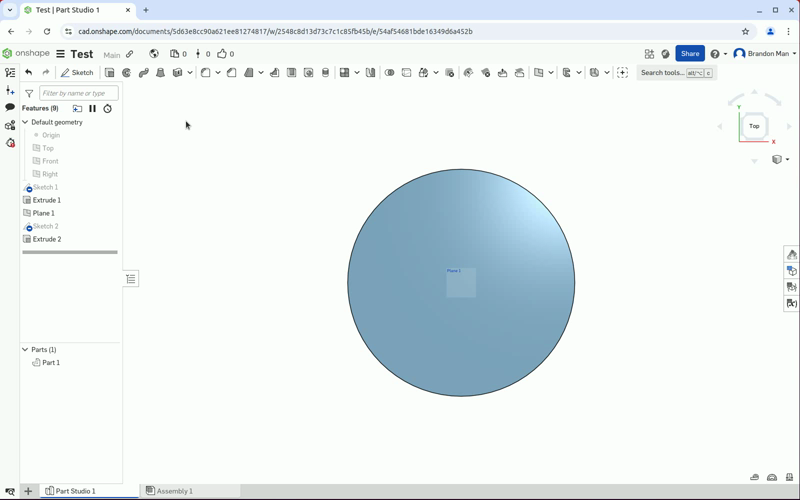
key(shift+h)
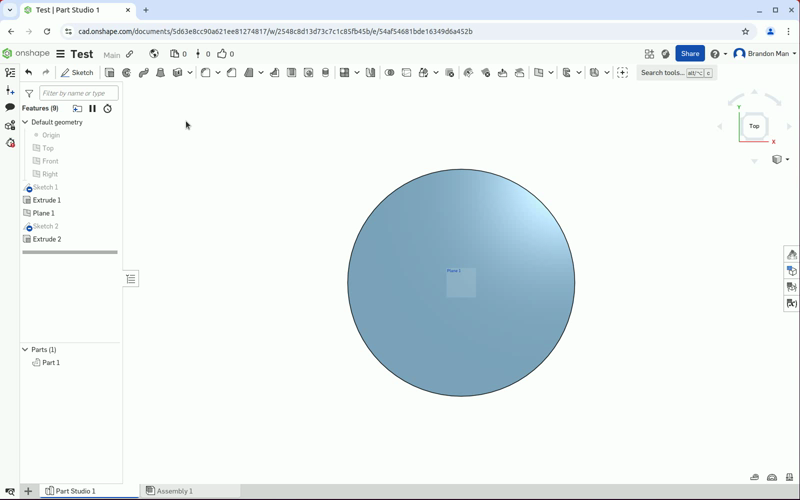
key(shift+h)
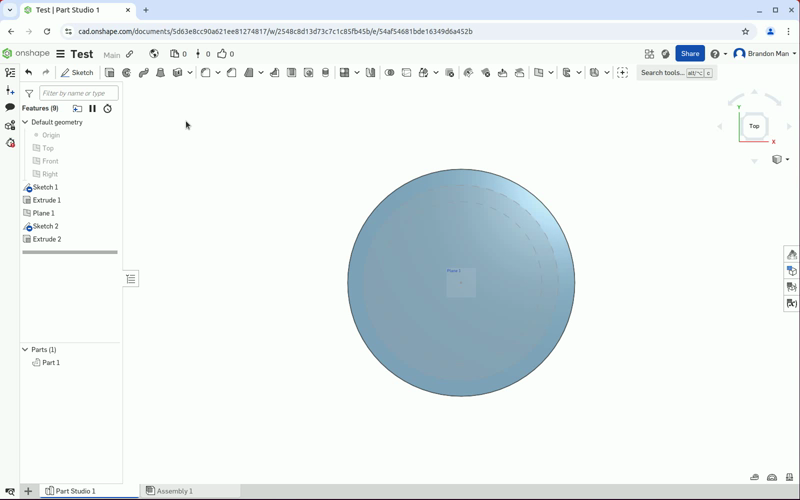
key(shift+7)
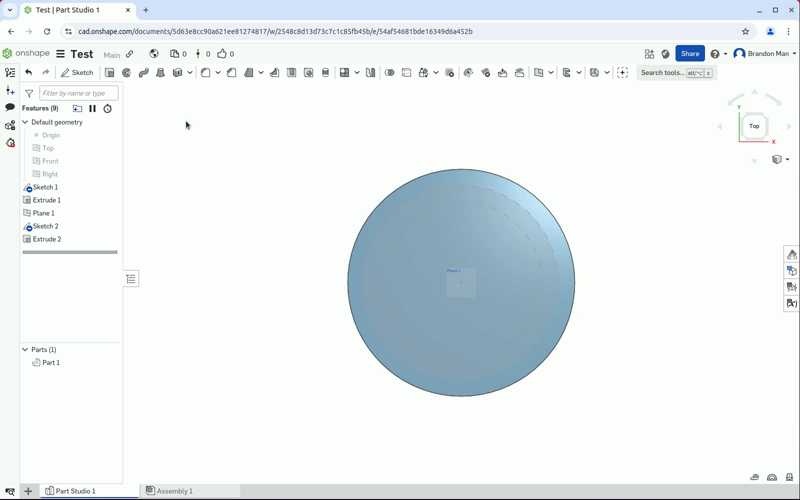
key(up, 3)
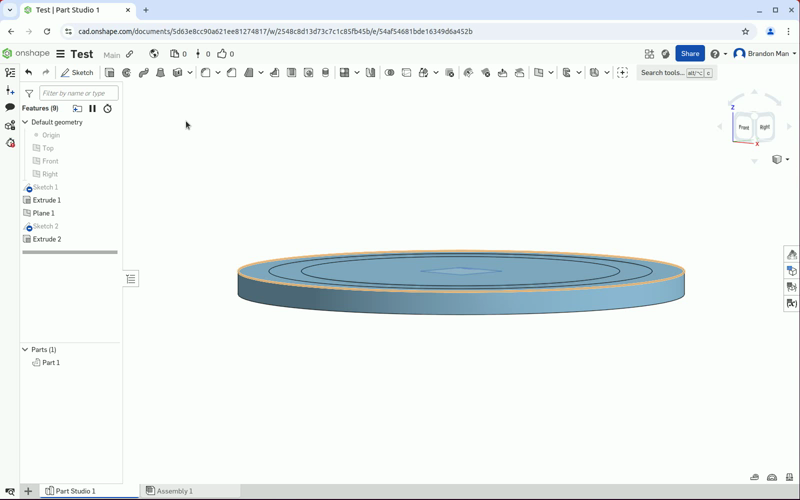
key(left, 3)
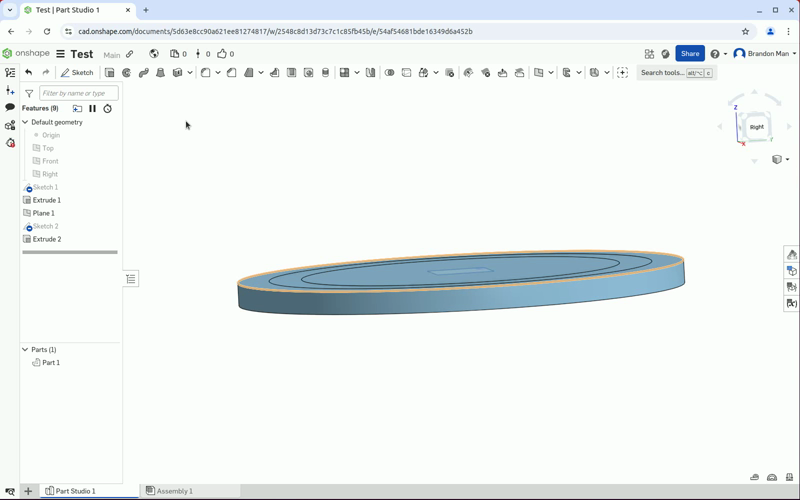
key(right, 3)
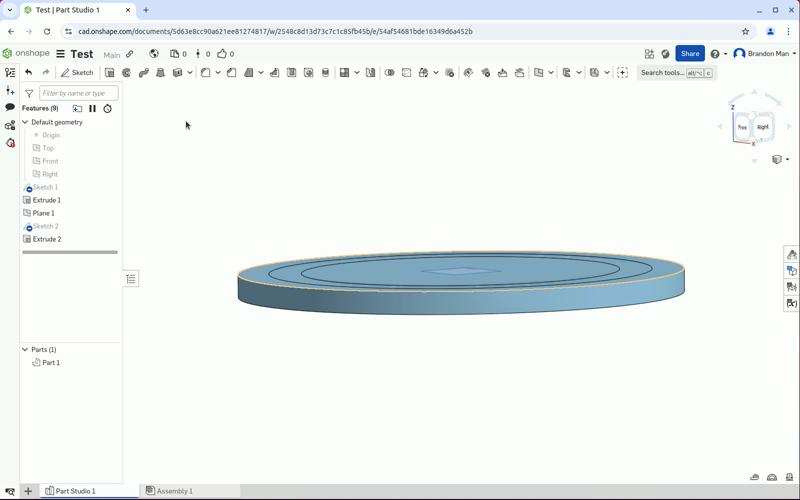
key(down, 3)
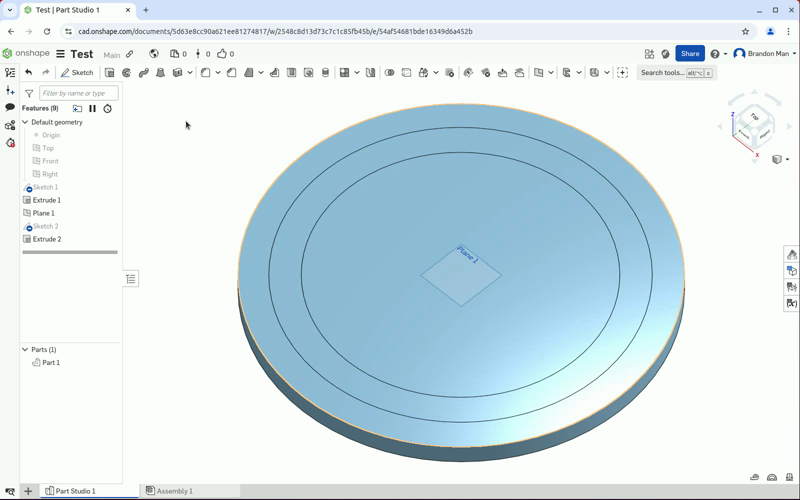
mouse_move(73, 189)
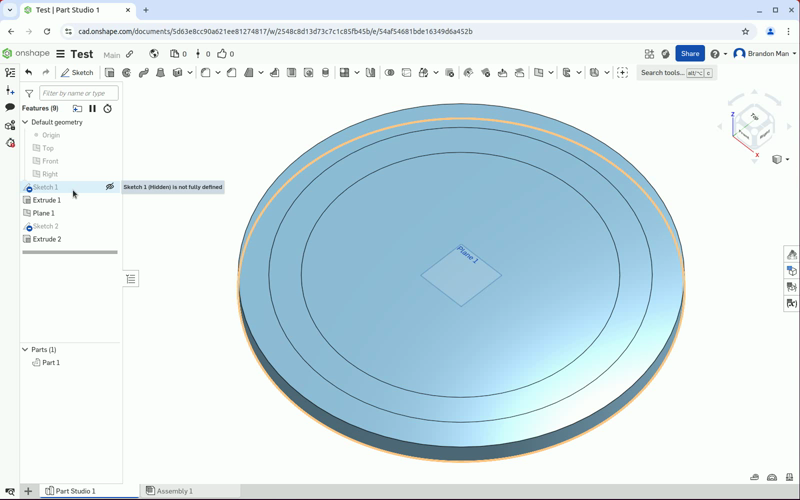
click(73, 189)